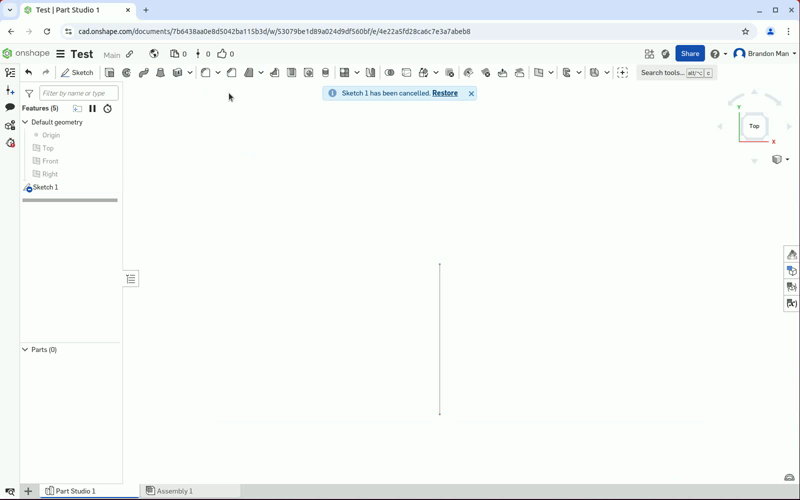
key(shift+h)
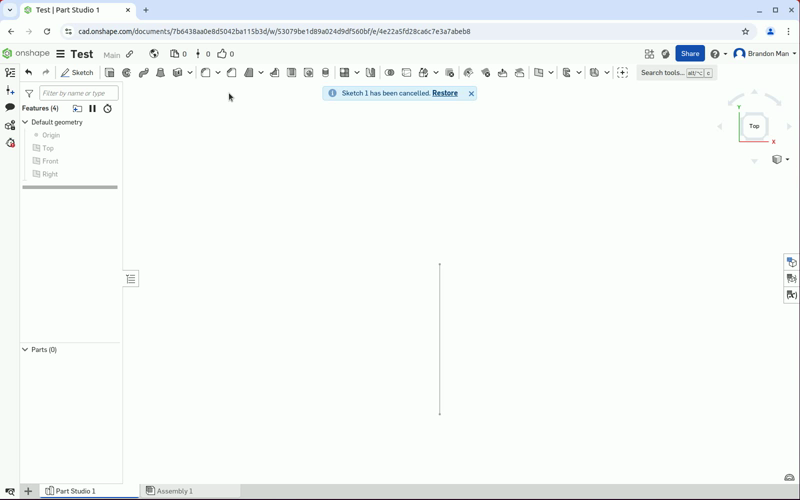
key(shift+s)
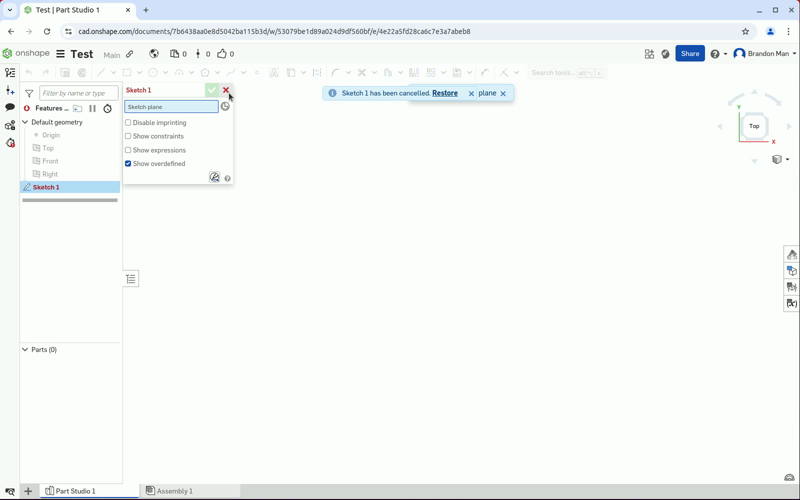
mouse_move(73, 150)
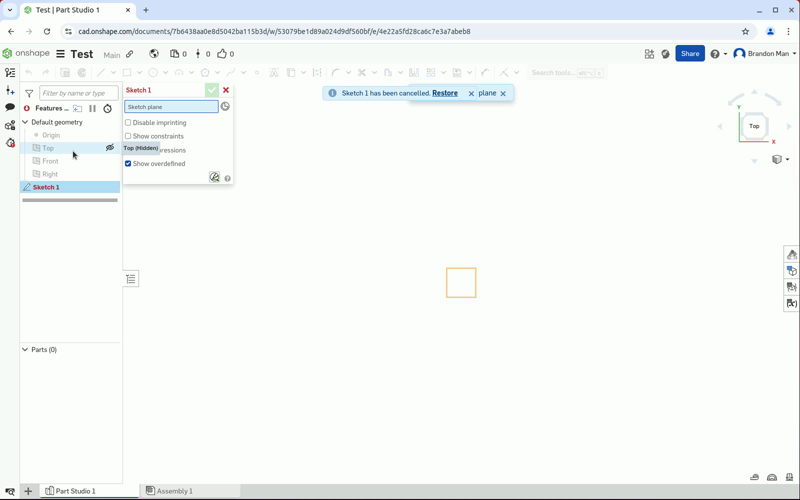
click(73, 150)
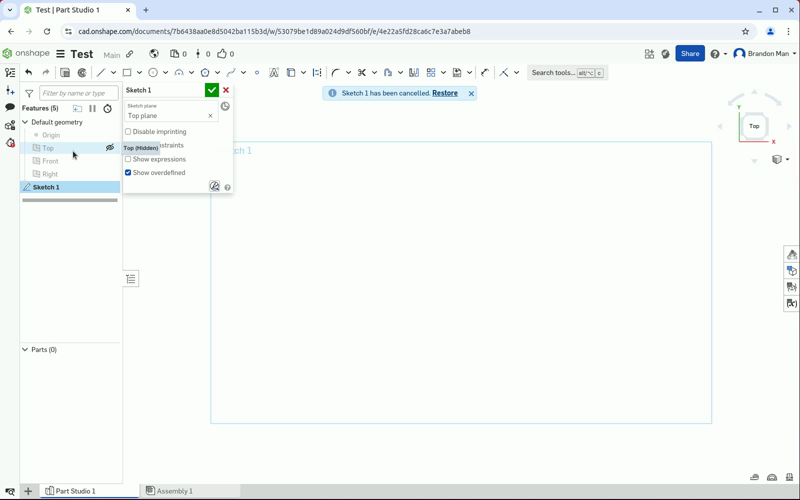
mouse_move(73, 352)
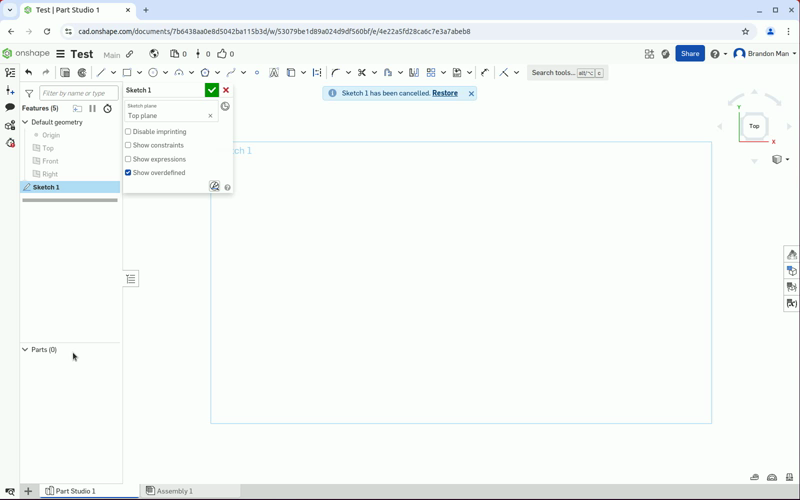
key(y)
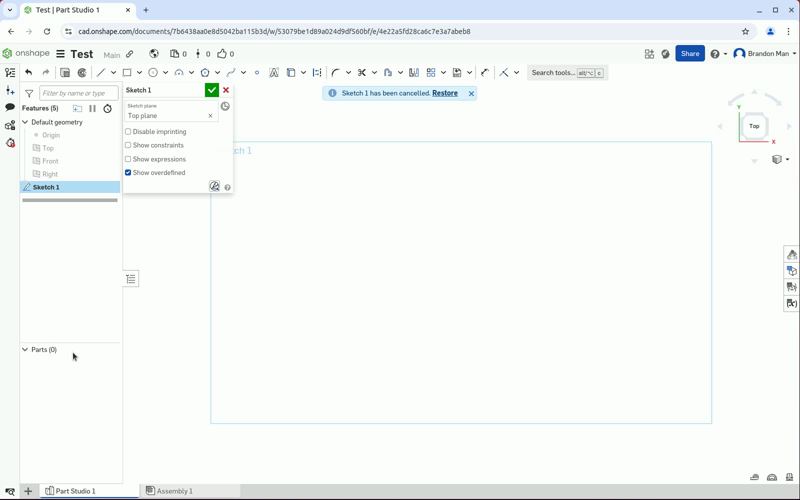
key(c)
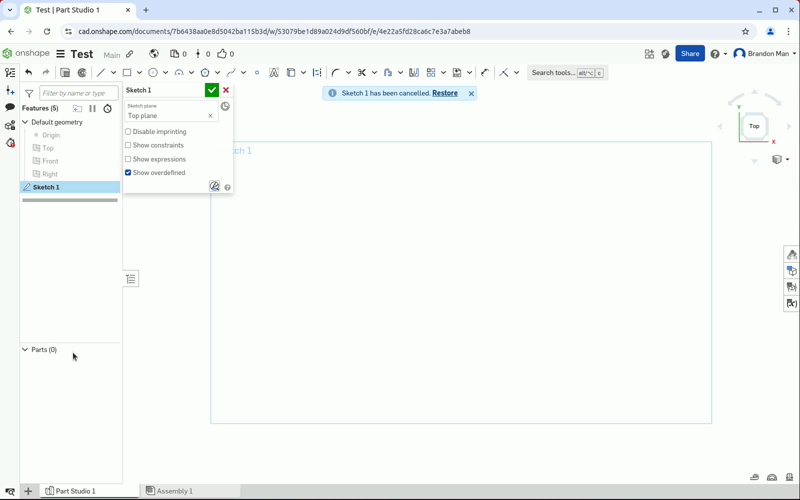
key_down(shift)
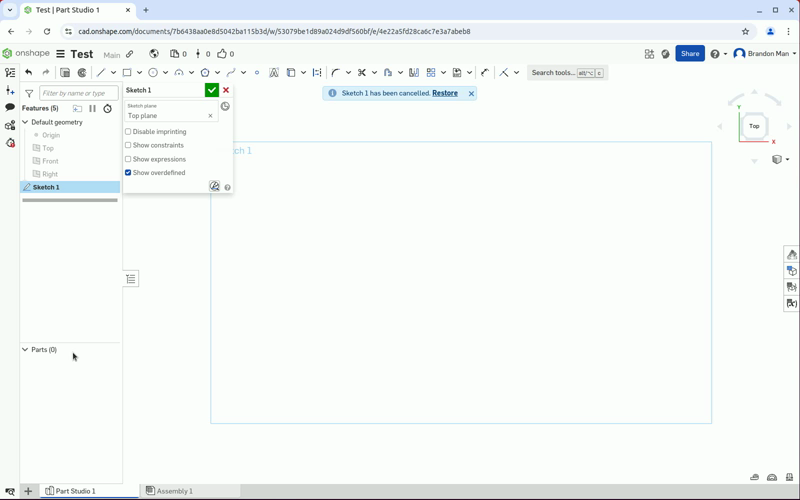
mouse_move(460, 282)
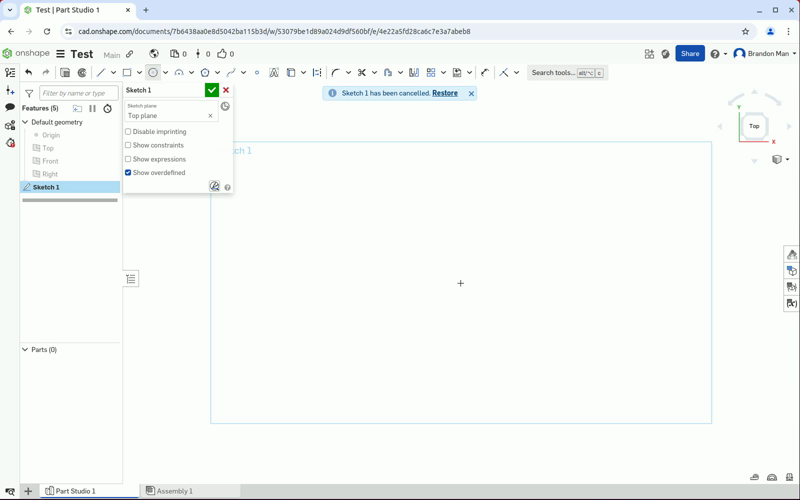
click(460, 282)
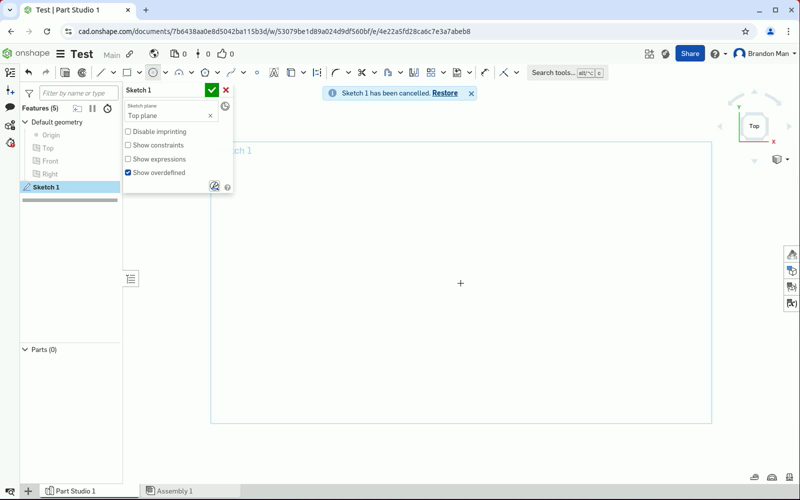
key_up(shift)
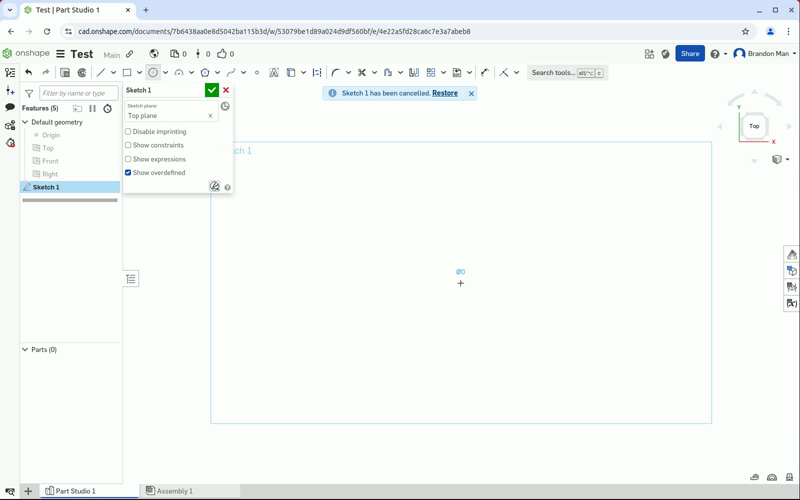
mouse_move(512, 282)
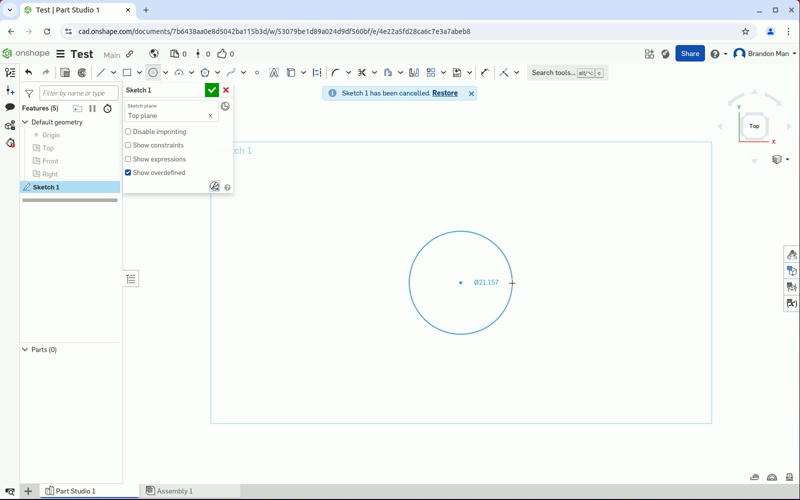
click(512, 282)
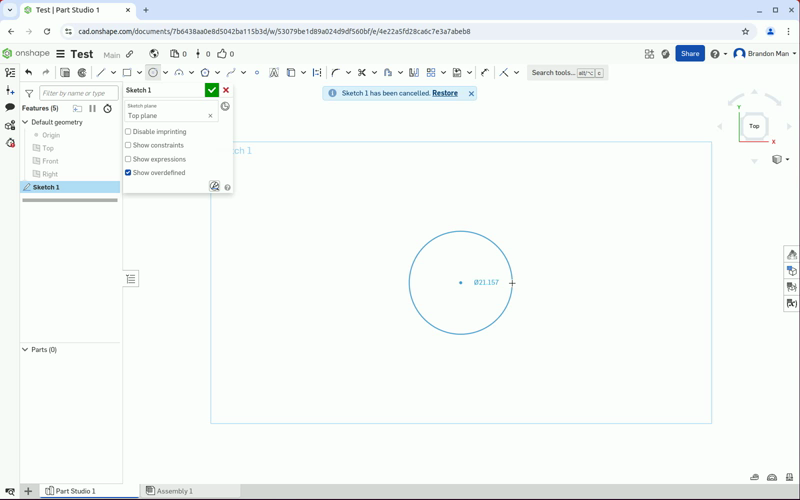
key(esc)
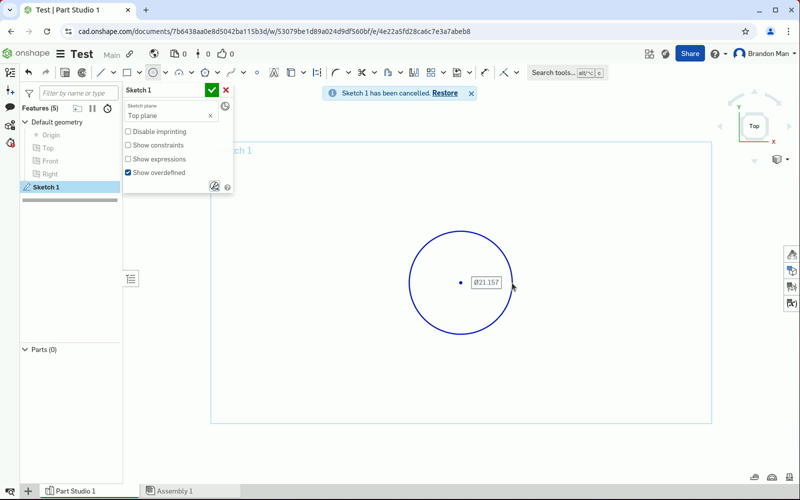
mouse_move(479, 293)
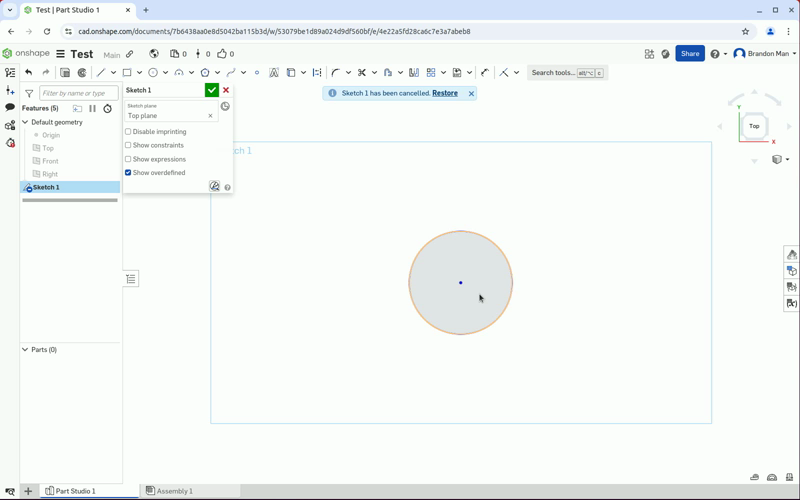
click(479, 293)
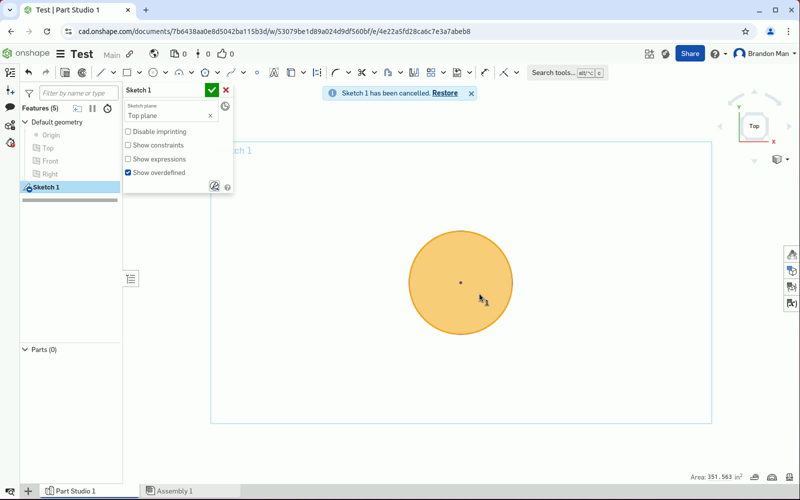
mouse_move(73, 352)
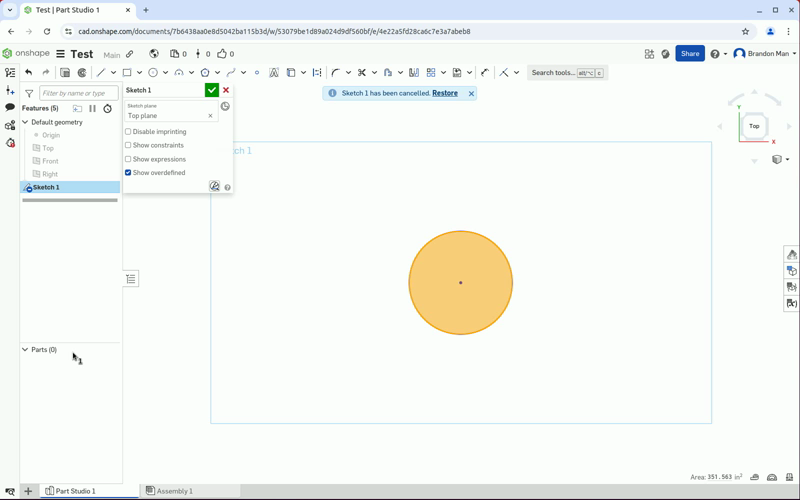
key(shift+y)
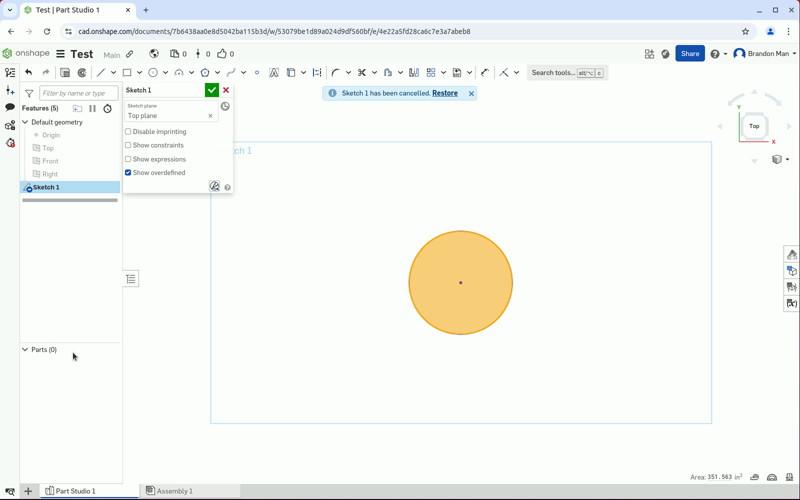
key(shift+e)
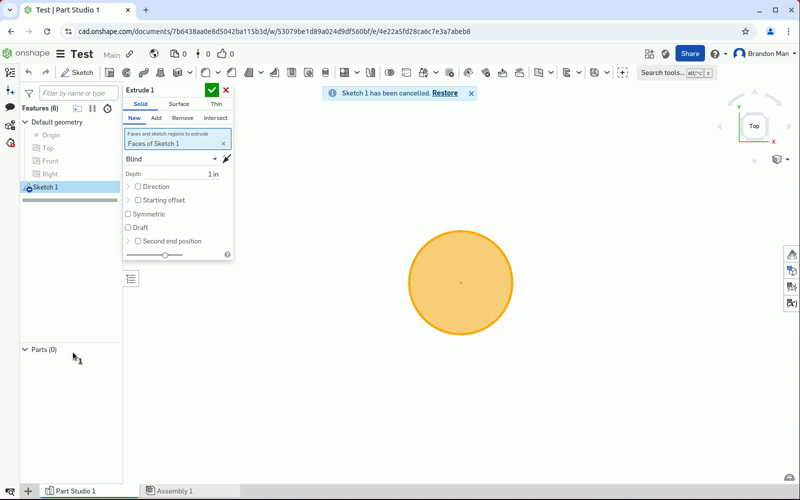
mouse_move(143, 106)
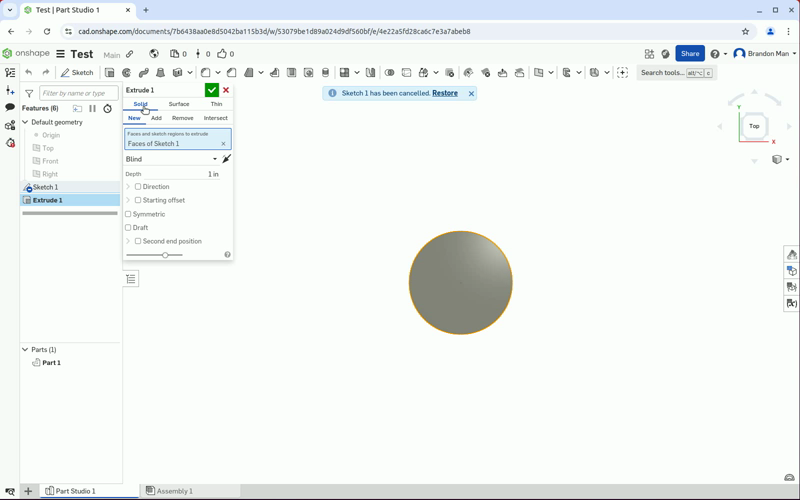
click(143, 106)
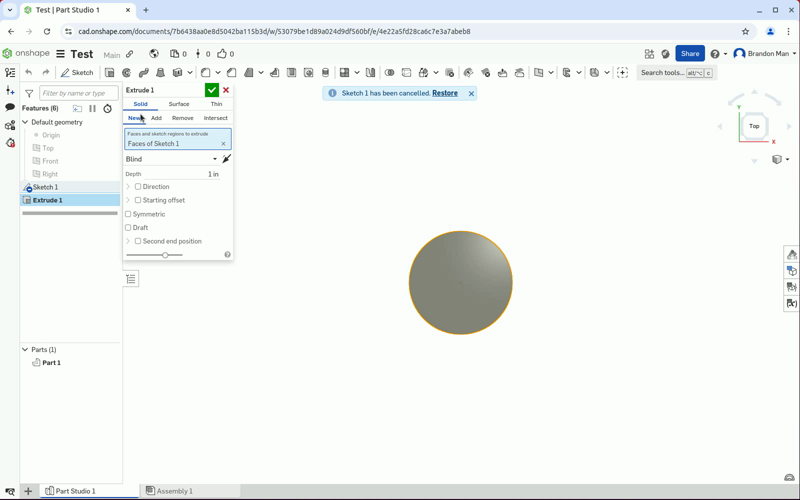
mouse_move(137, 120)
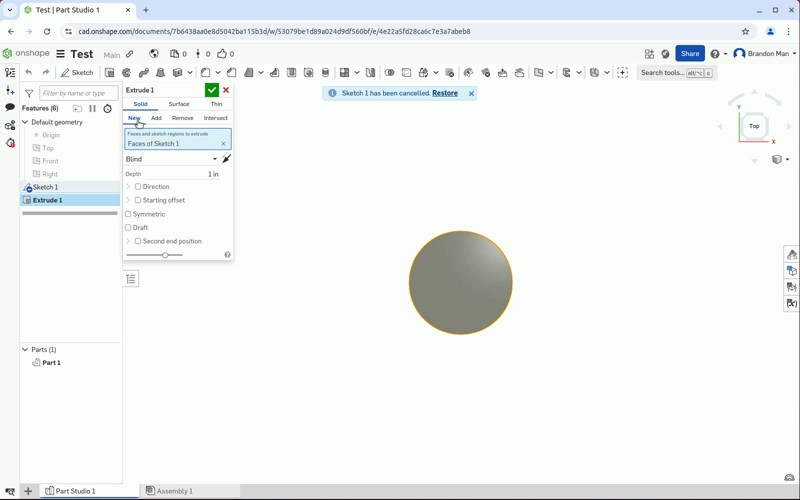
click(137, 120)
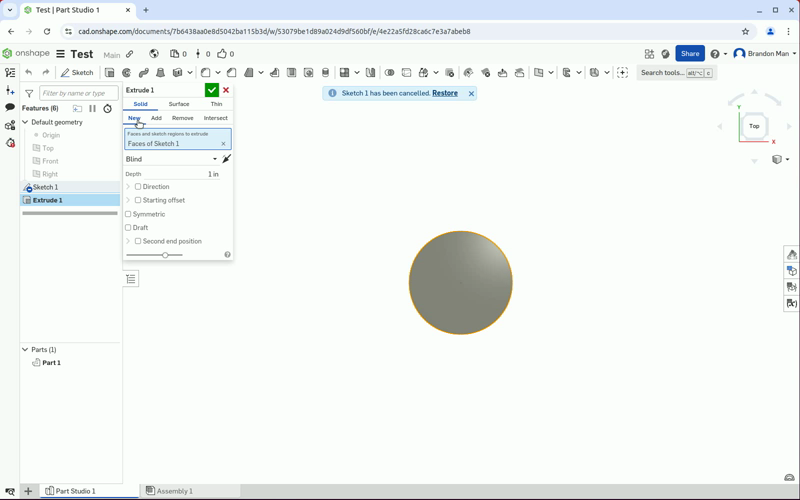
key(tab, 4)
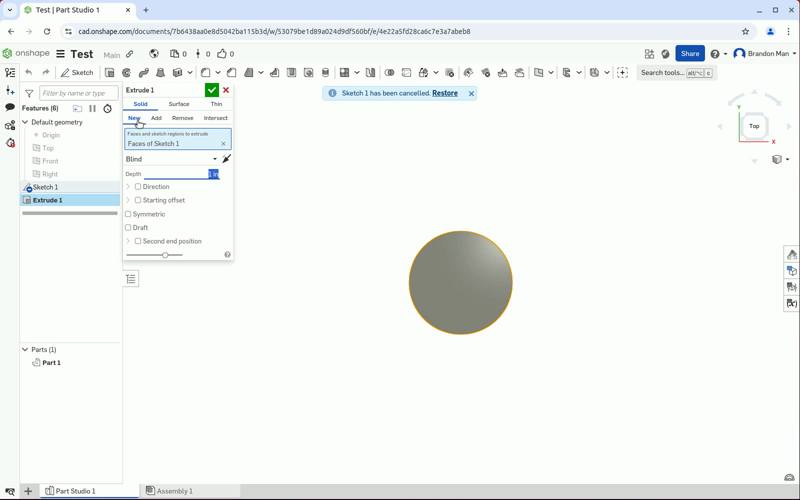
text(23.108)
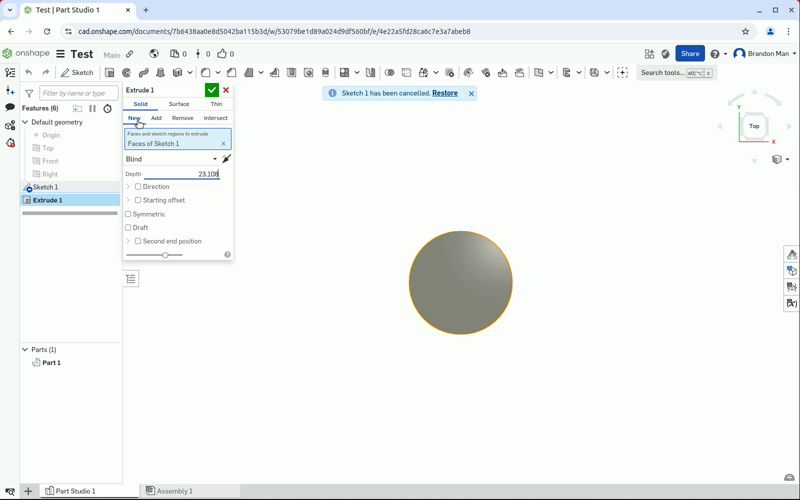
key(enter)
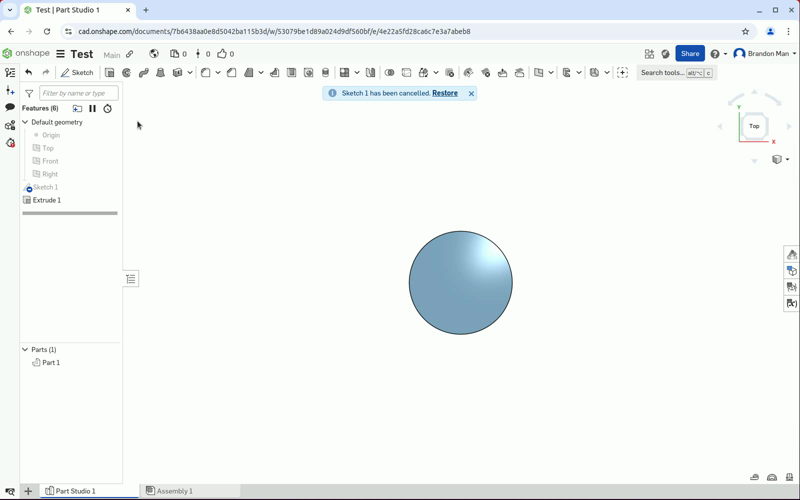
key(shift+h)
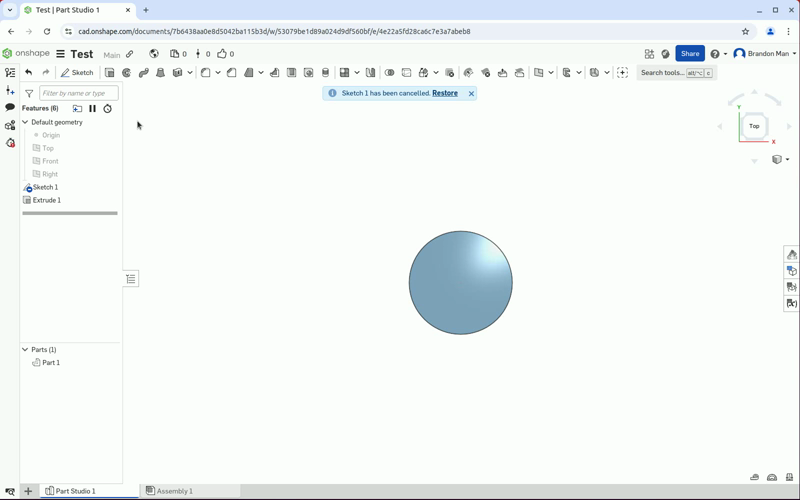
key(shift+h)
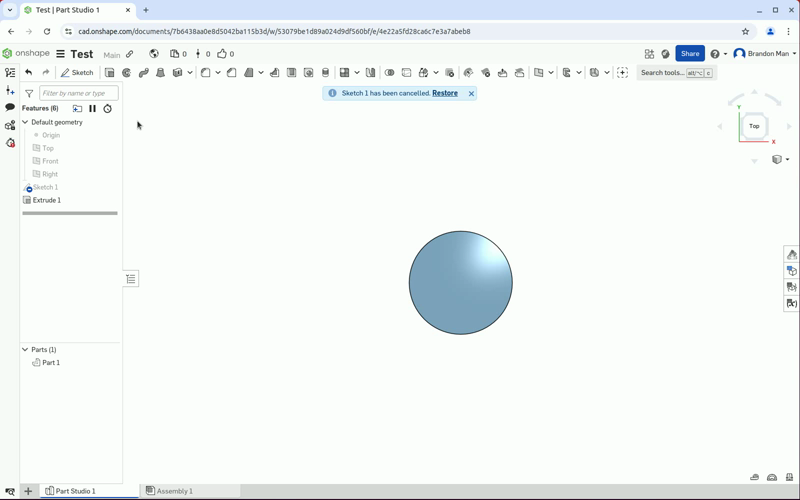
mouse_move(73, 189)
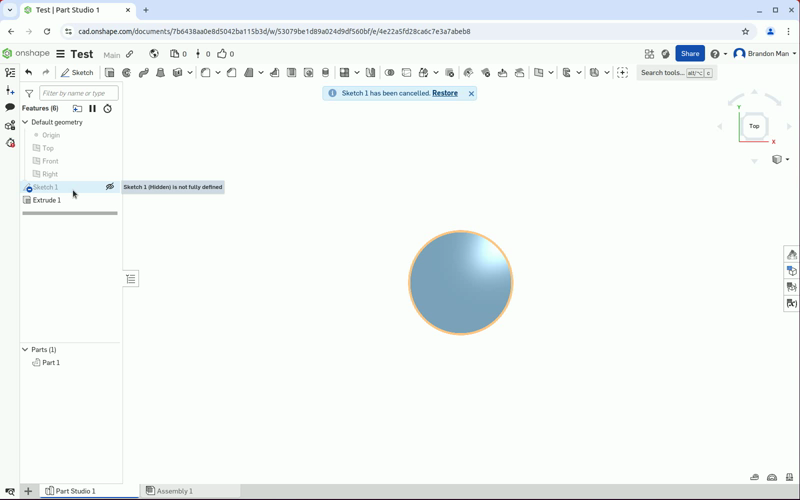
click(73, 189)
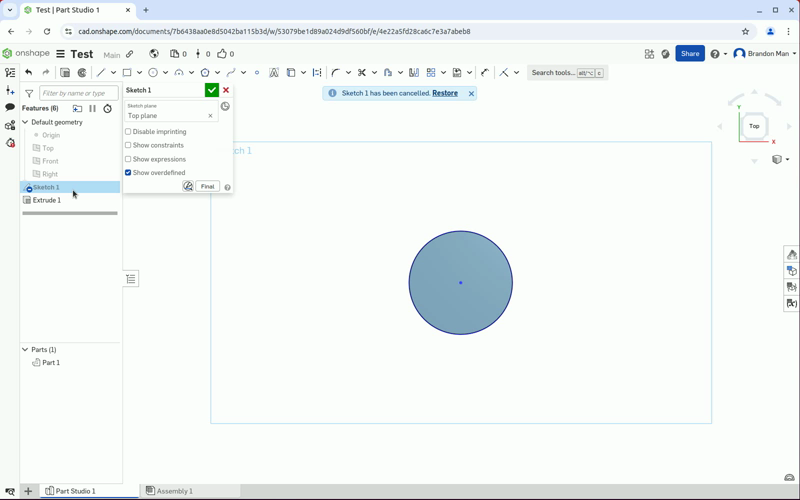
mouse_move(229, 92)
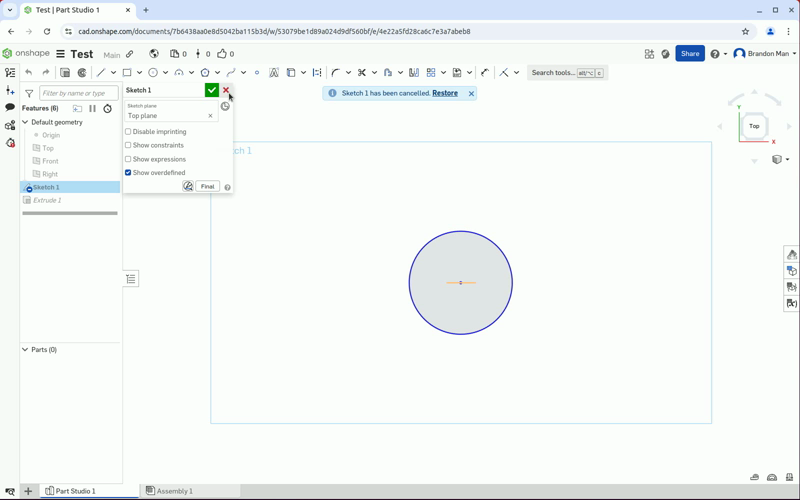
click(229, 92)
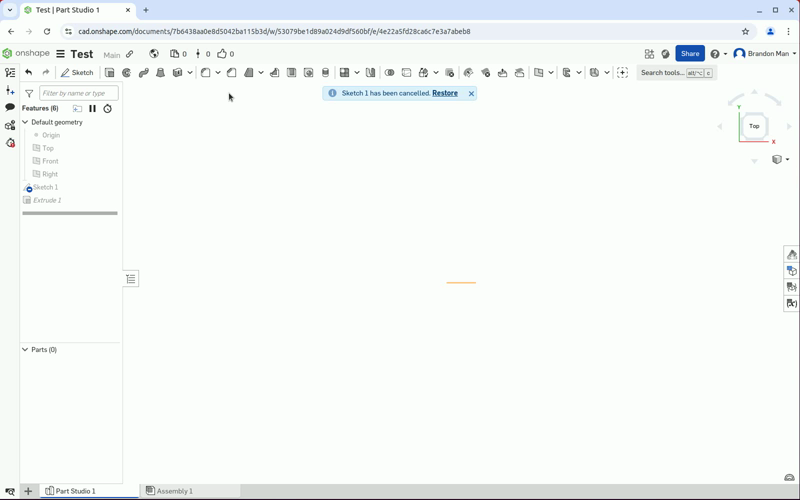
mouse_move(541, 75)
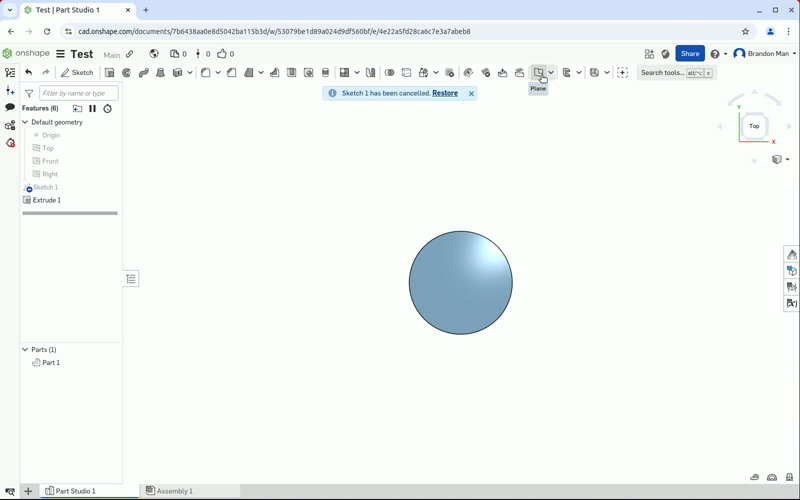
click(541, 75)
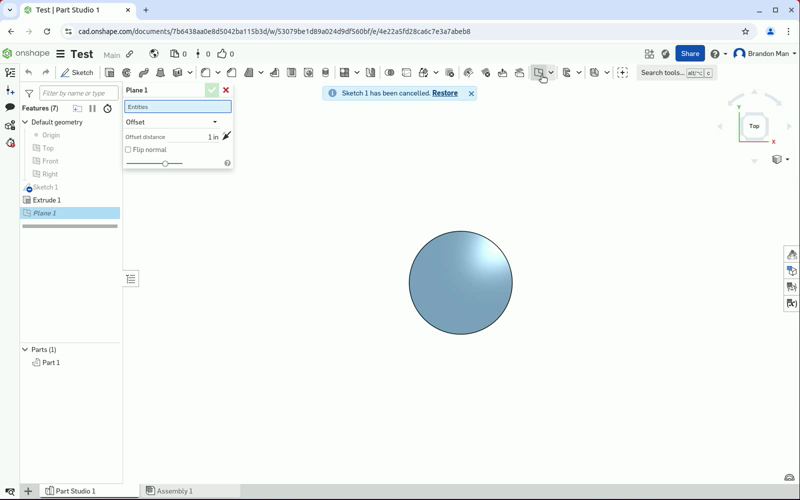
mouse_move(73, 150)
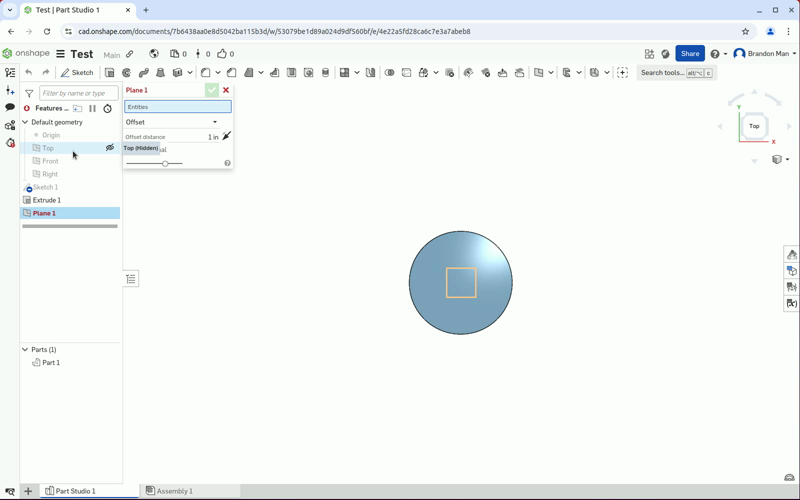
click(73, 150)
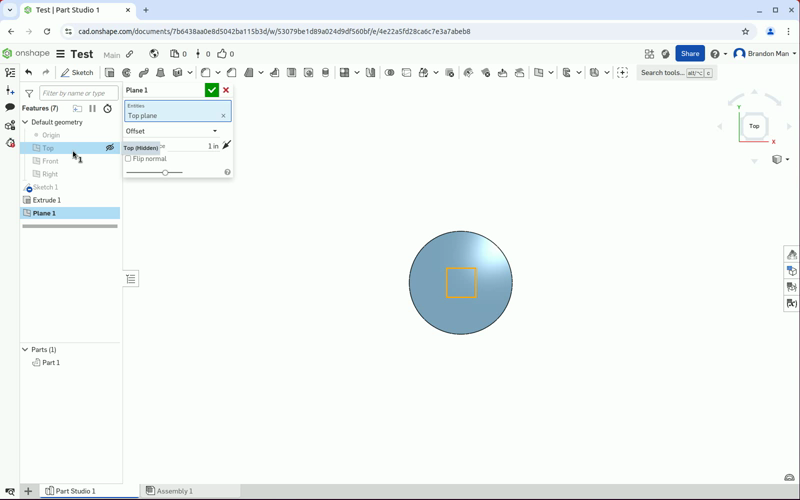
key(tab, 2)
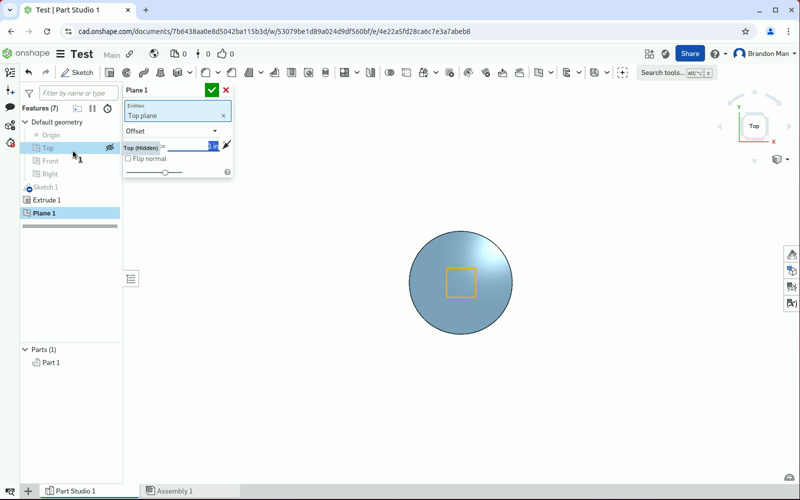
text(23.108)
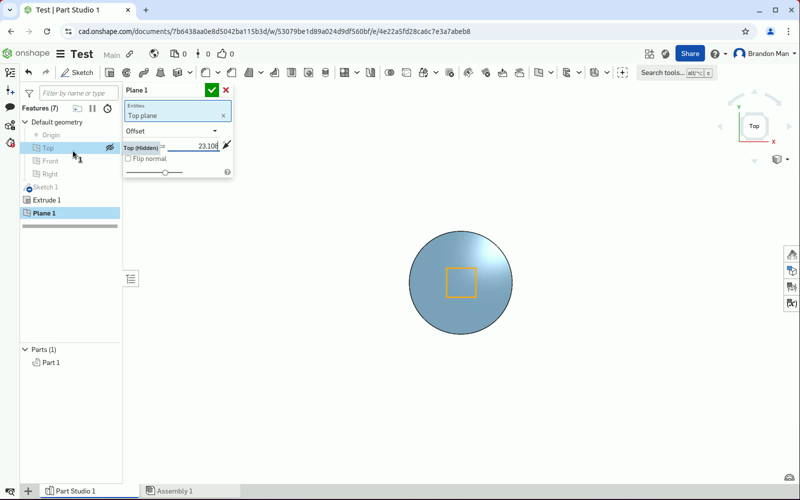
key(enter, 2)
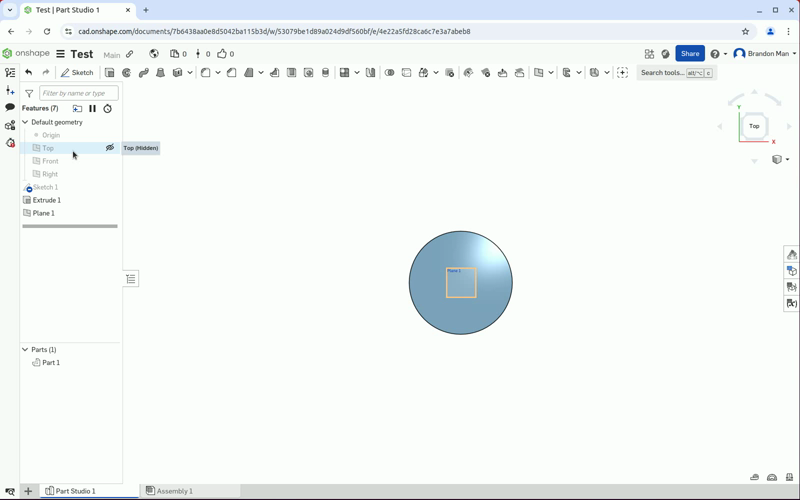
key(shift+s)
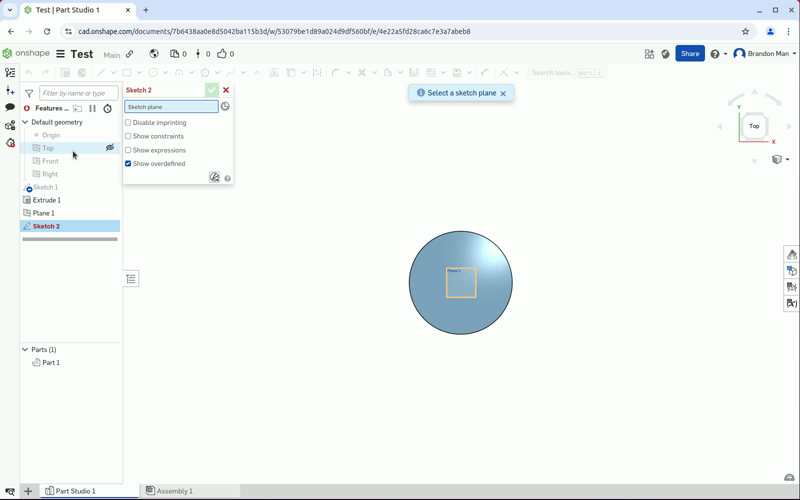
mouse_move(73, 215)
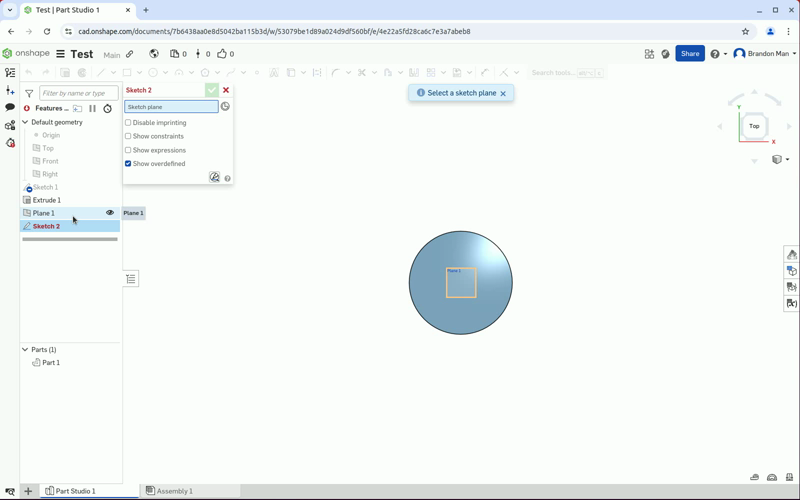
click(73, 215)
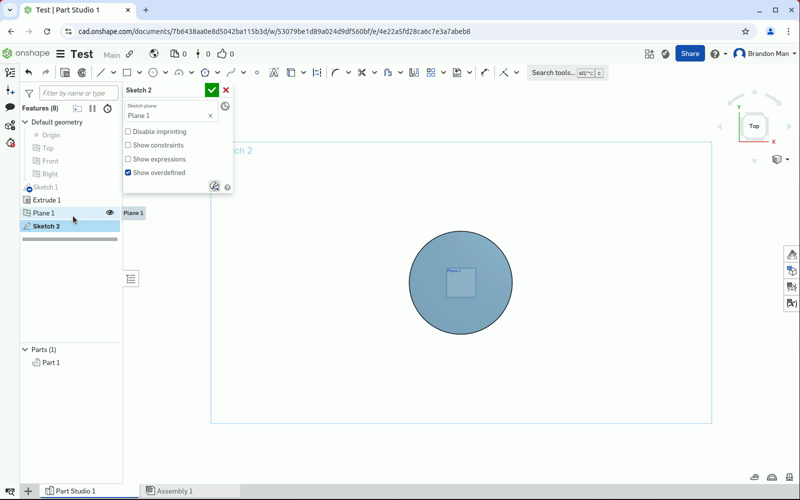
mouse_move(73, 352)
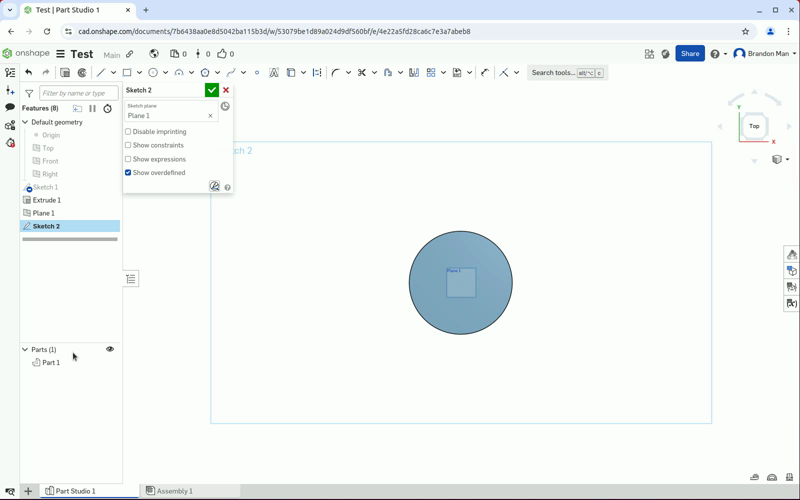
key(y)
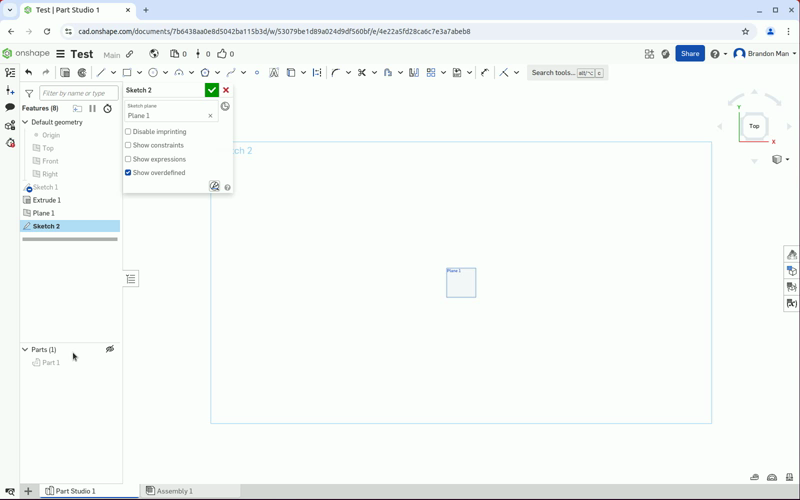
key(c)
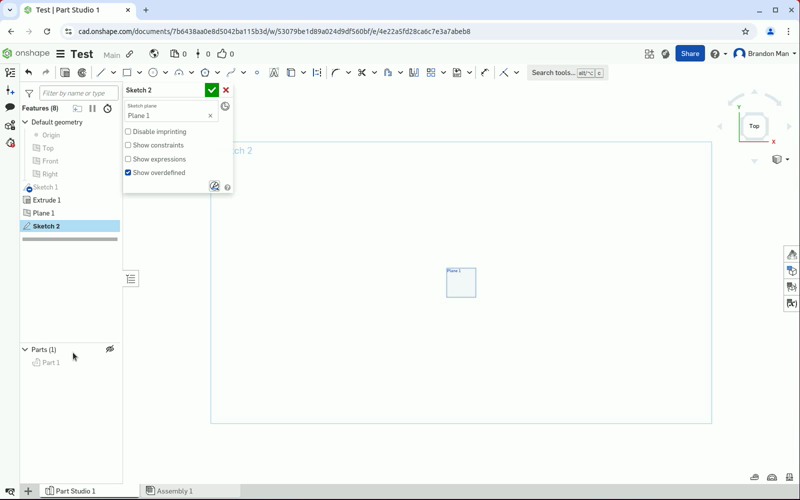
key_down(shift)
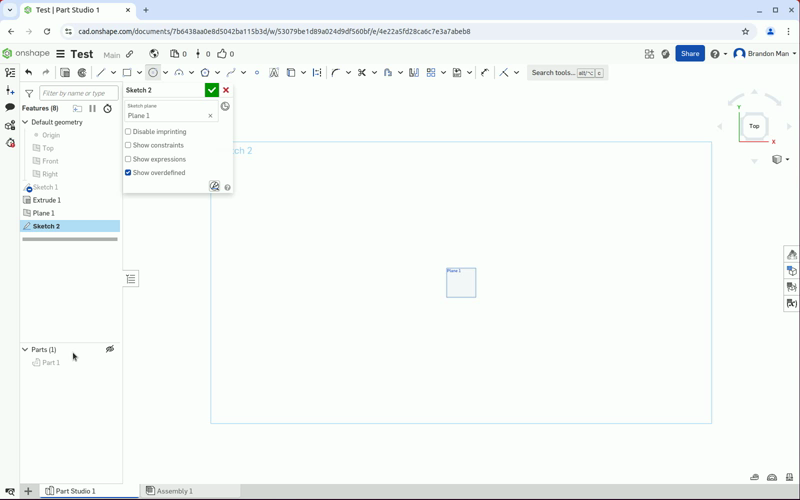
mouse_move(461, 282)
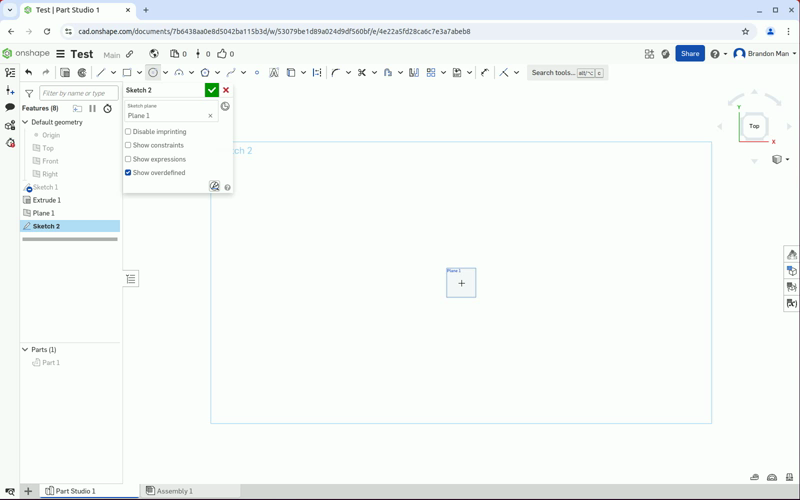
click(461, 282)
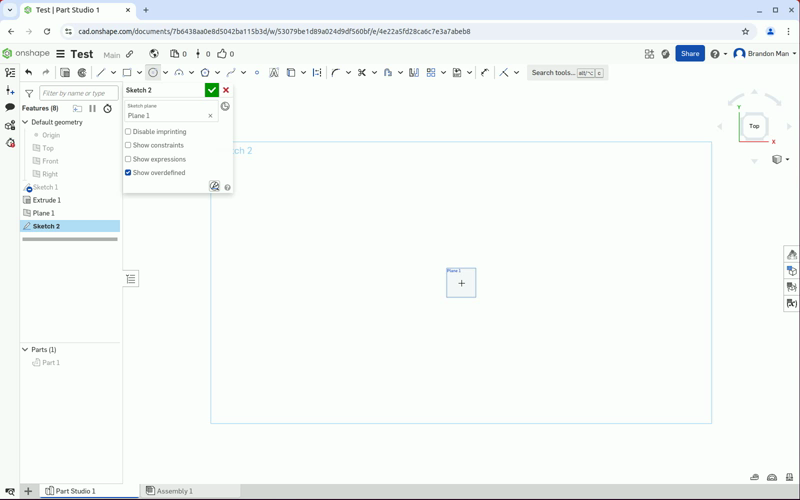
key_up(shift)
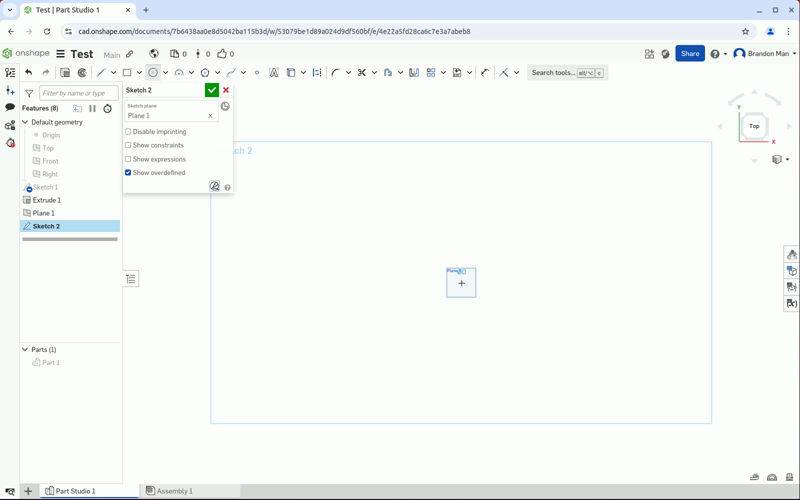
mouse_move(511, 282)
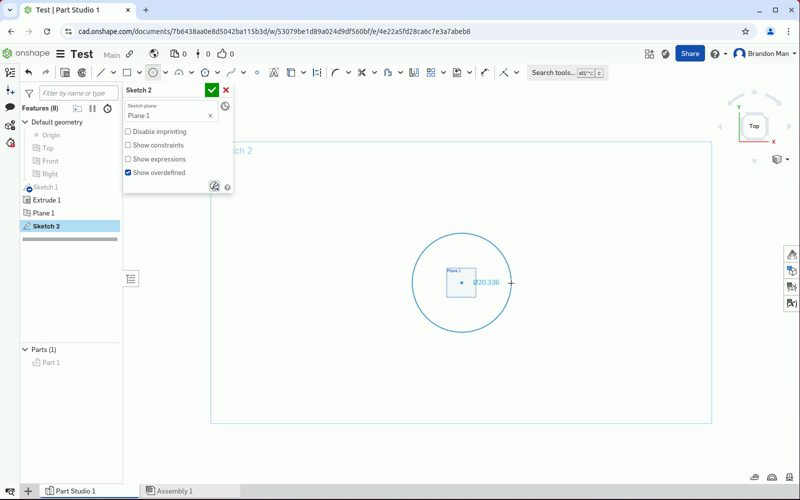
click(511, 282)
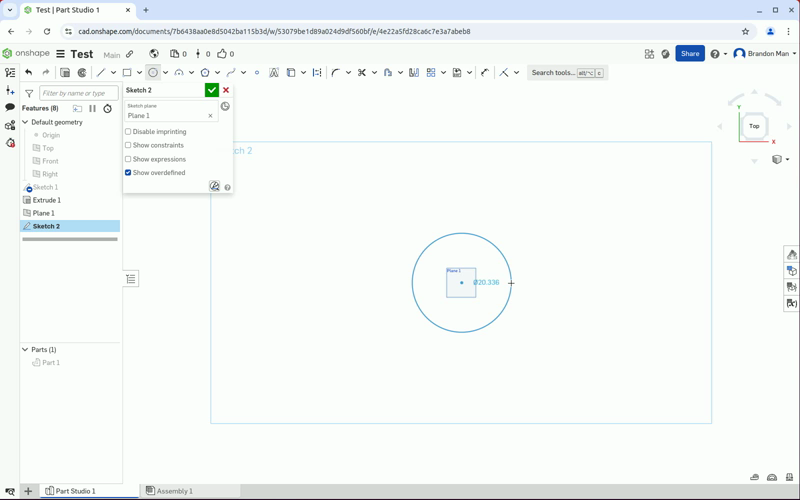
key(esc)
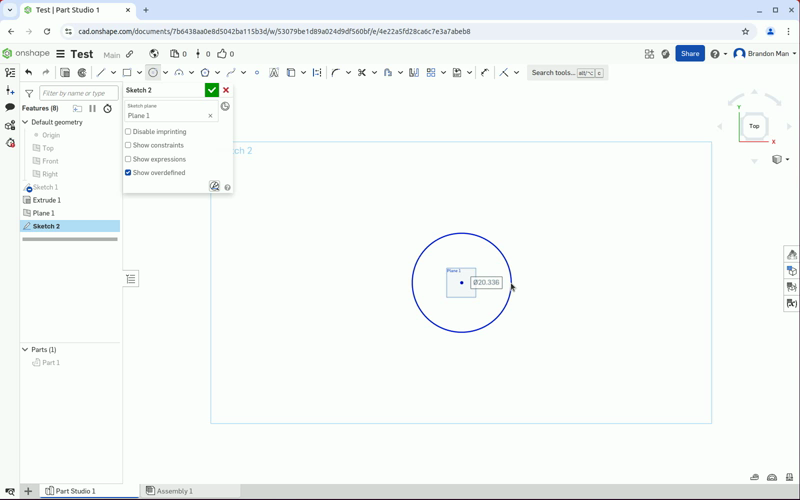
mouse_move(473, 256)
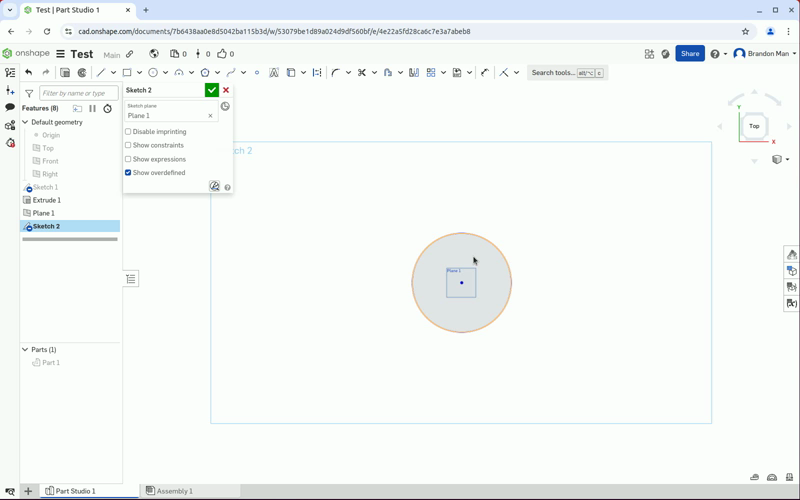
click(473, 256)
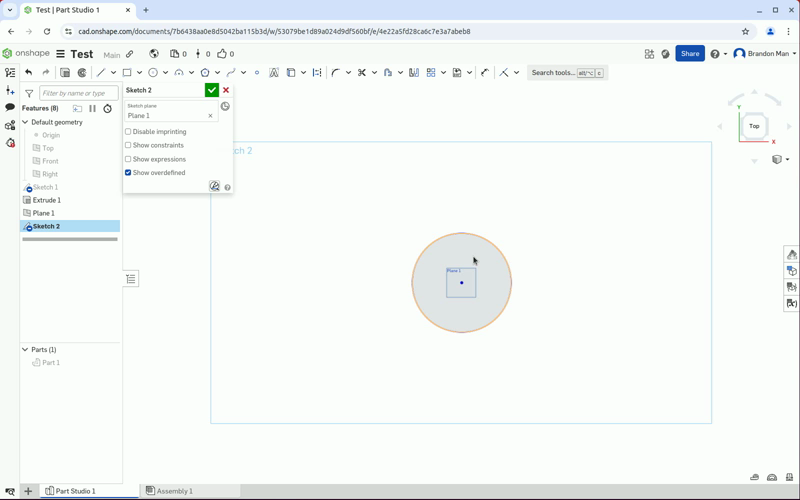
mouse_move(73, 352)
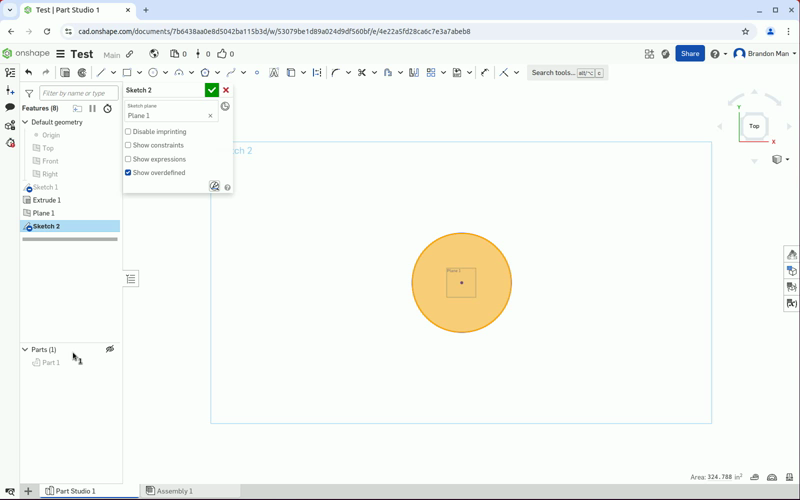
key(shift+y)
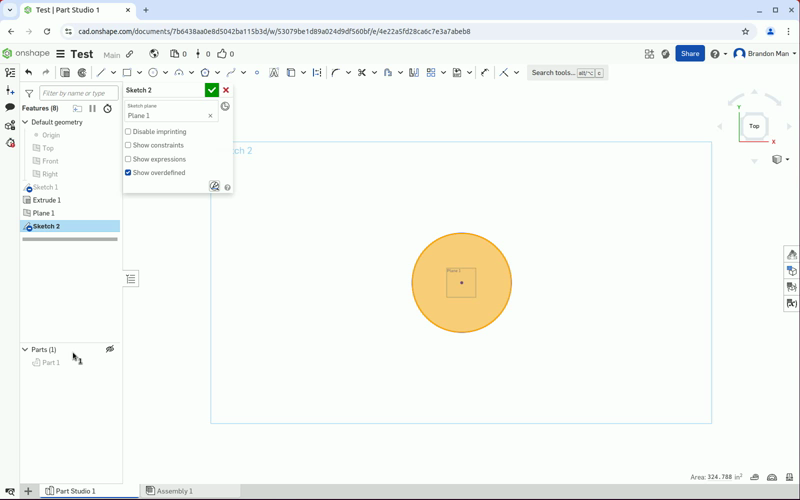
key(shift+e)
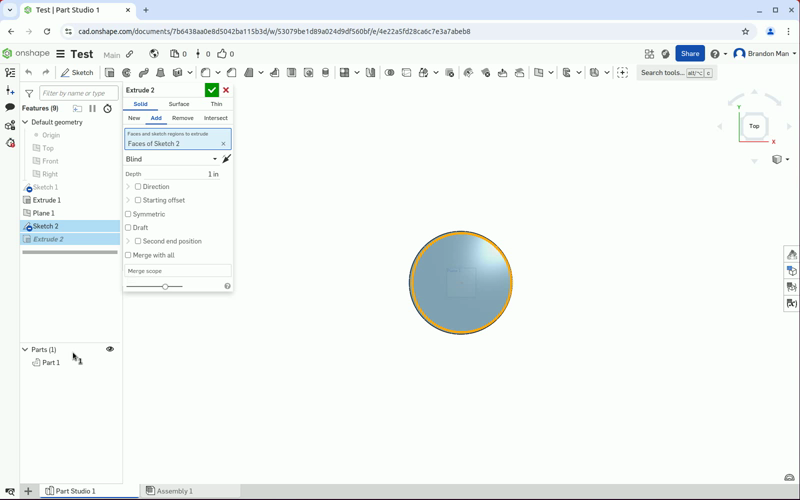
mouse_move(143, 106)
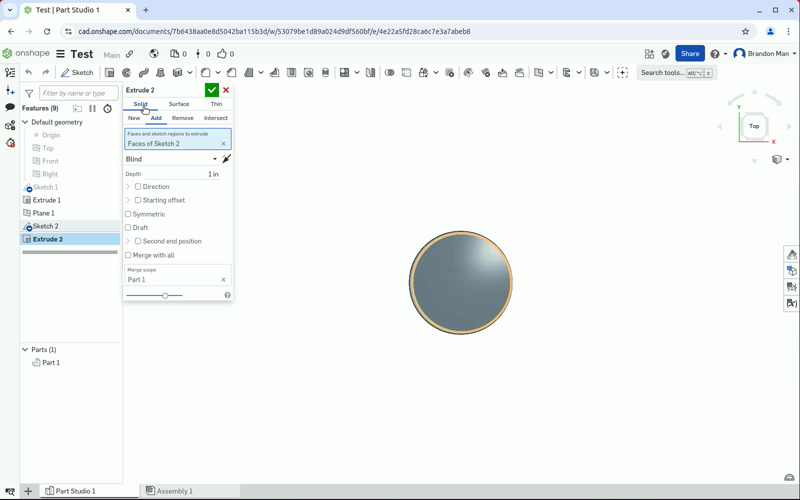
click(143, 106)
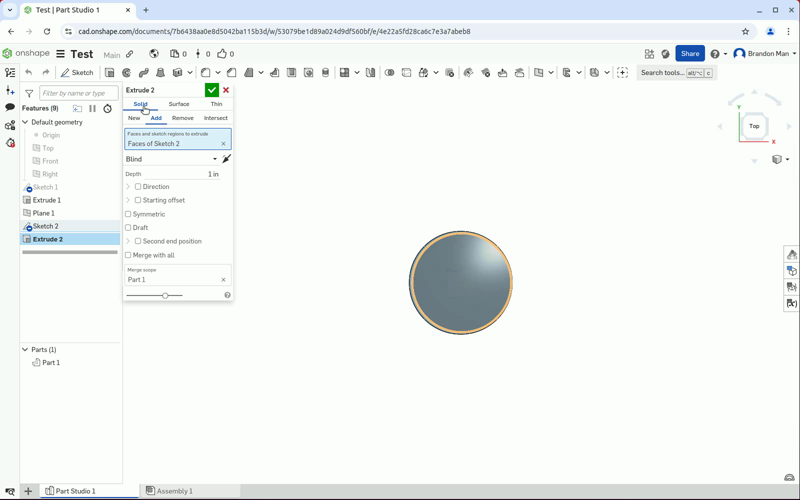
mouse_move(186, 120)
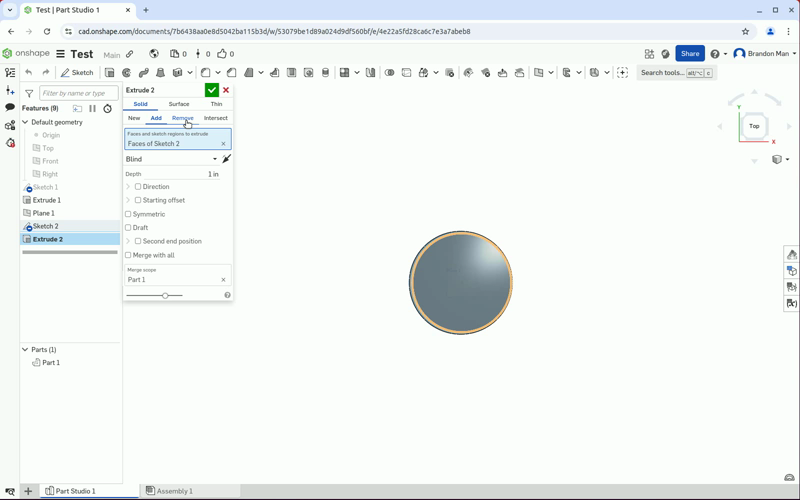
click(186, 120)
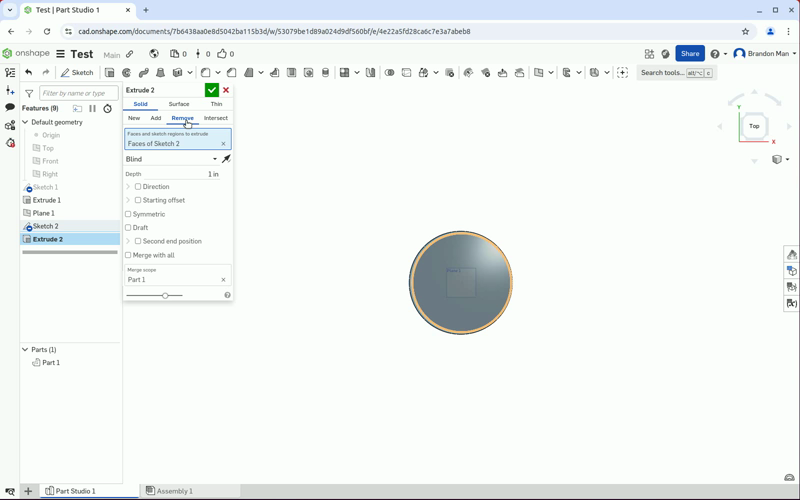
key(tab, 4)
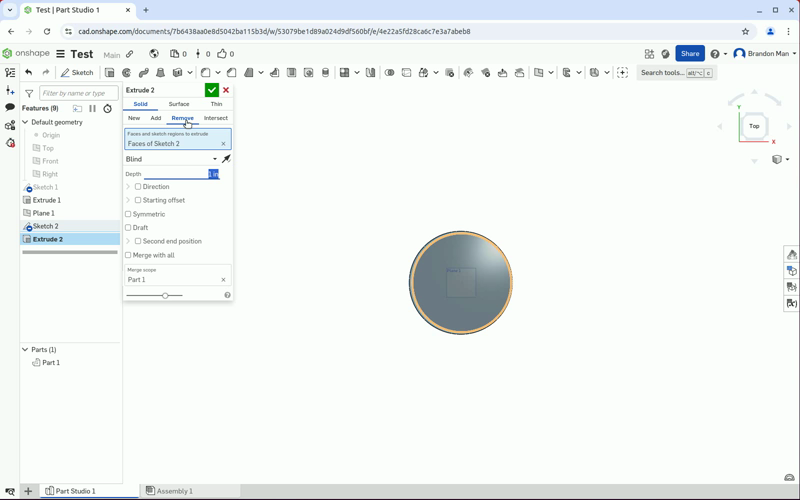
text(4.092)
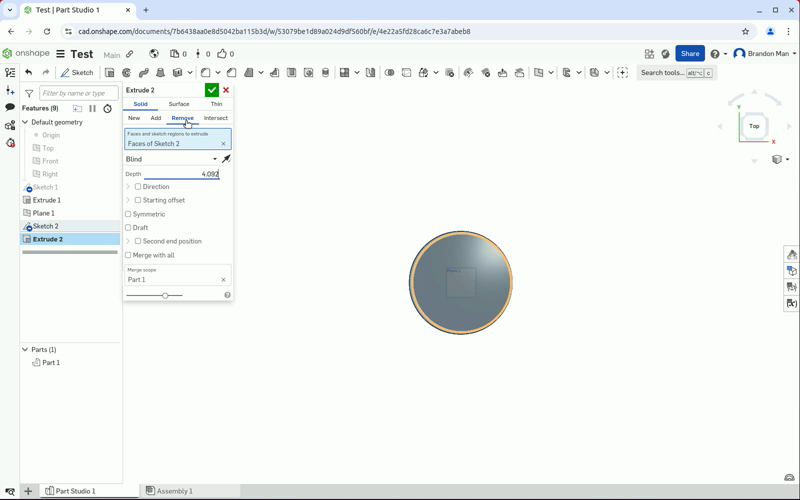
key(tab, 6)
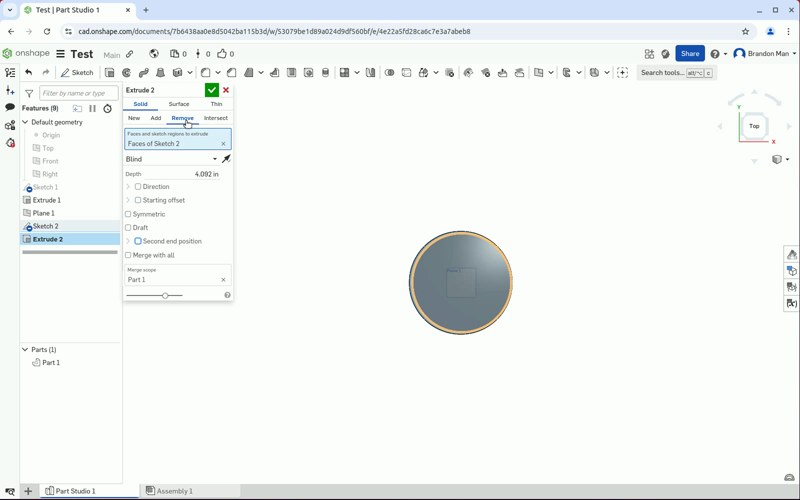
key(space)
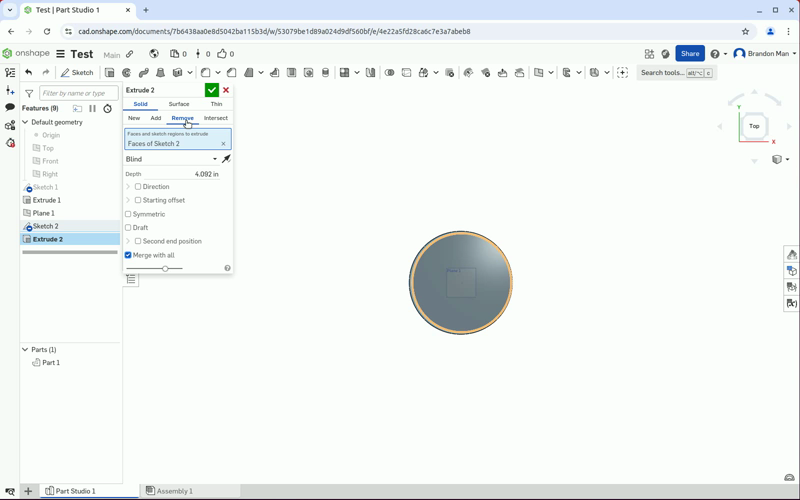
key(enter)
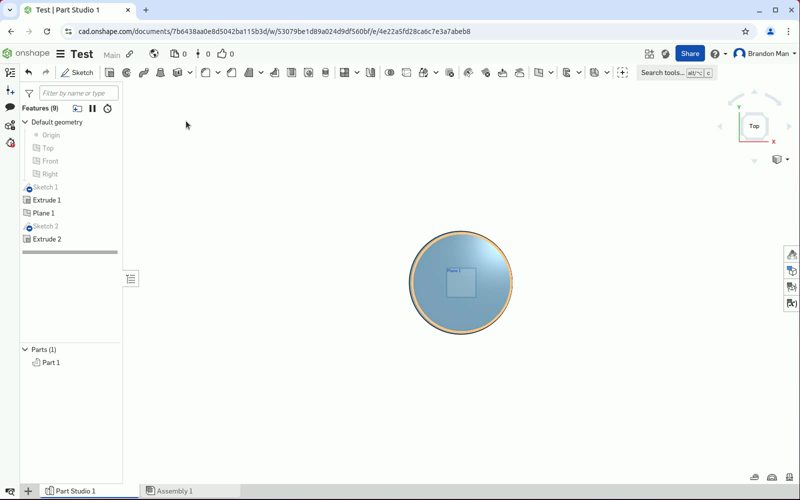
key(shift+h)
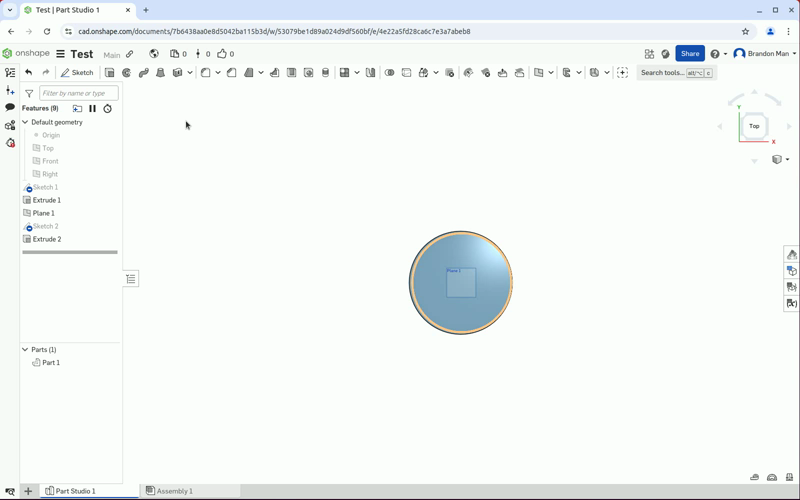
key(shift+h)
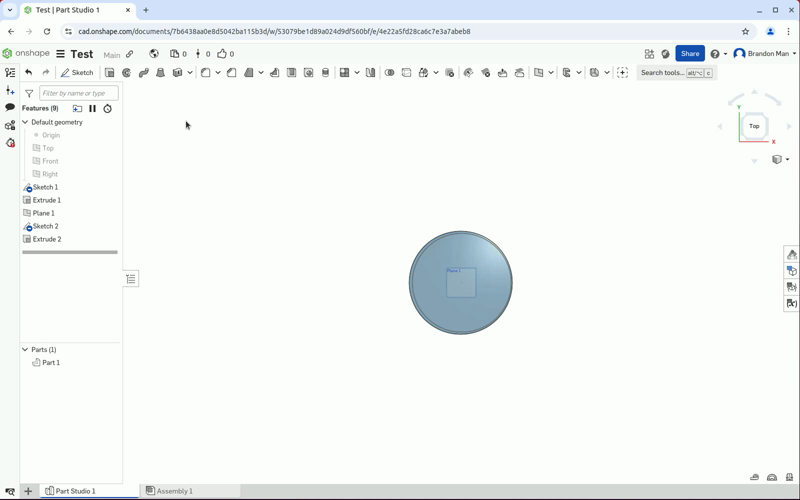
key(shift+7)
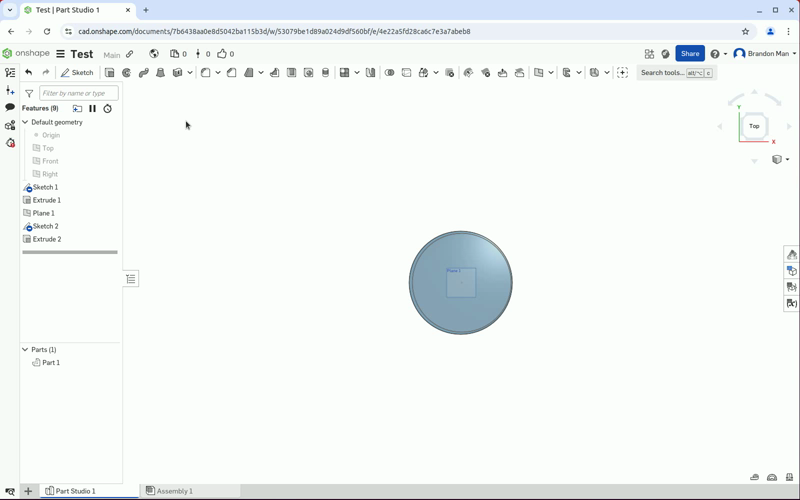
key(up, 3)
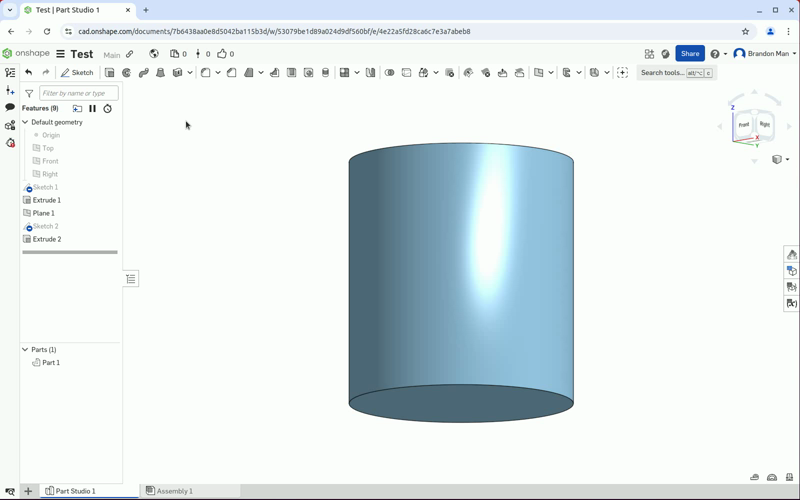
key(left, 3)
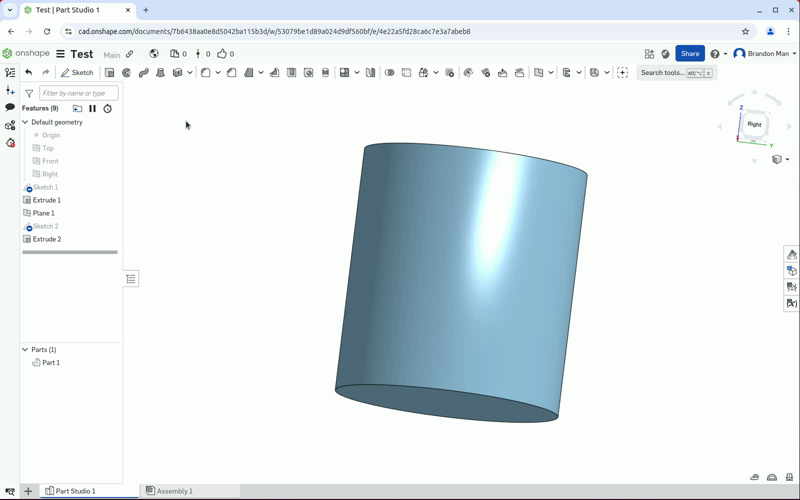
key(right, 3)
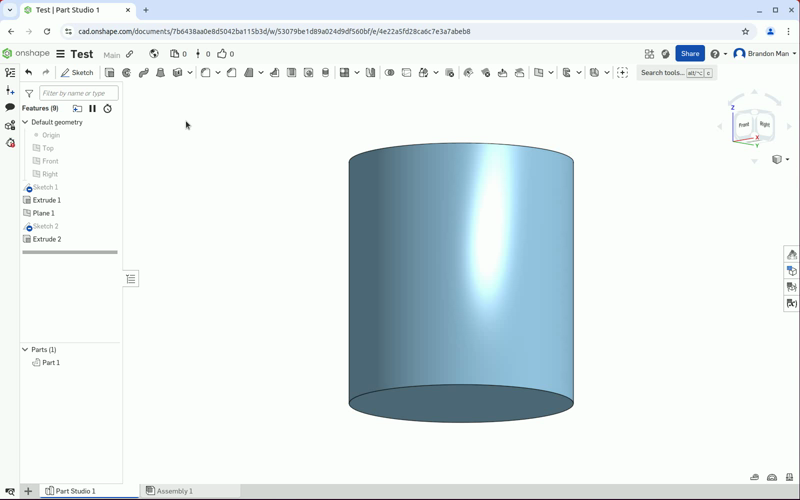
key(down, 3)
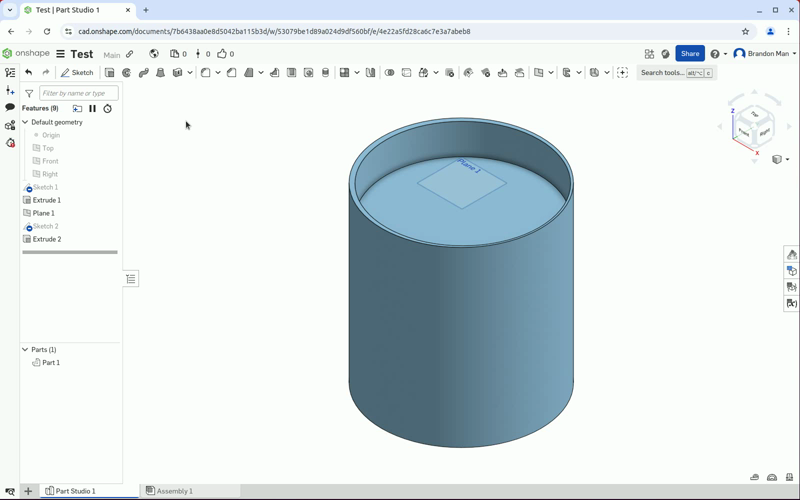
mouse_move(73, 189)
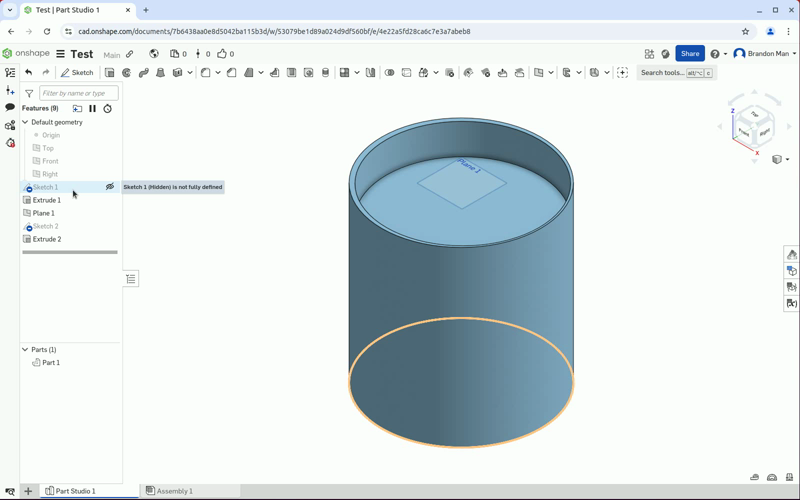
click(73, 189)